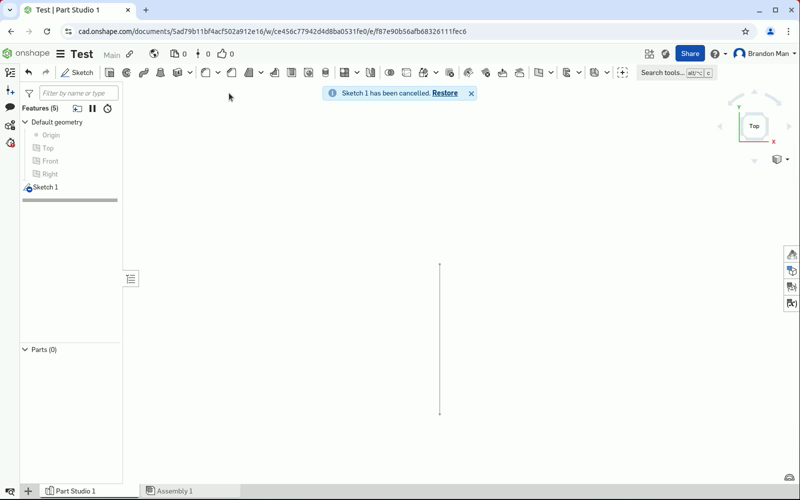
key(shift+h)
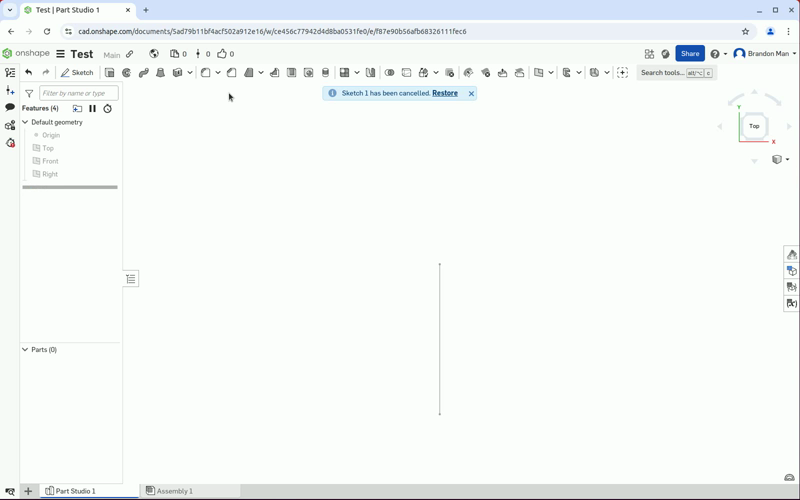
key(shift+s)
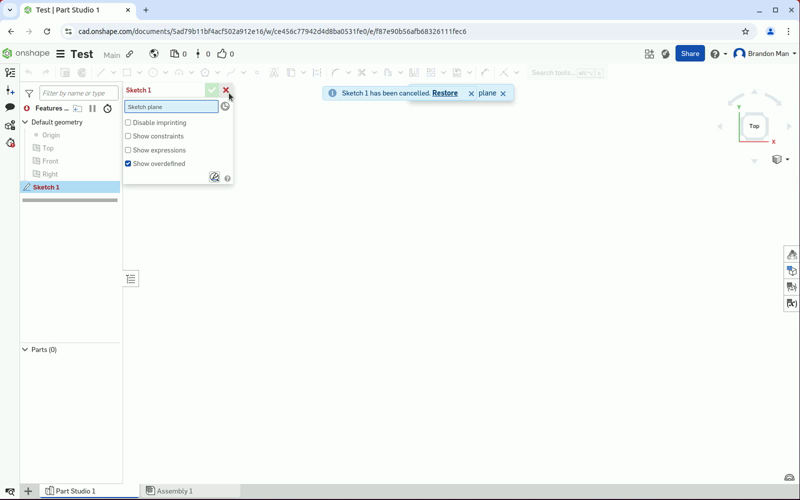
mouse_move(73, 150)
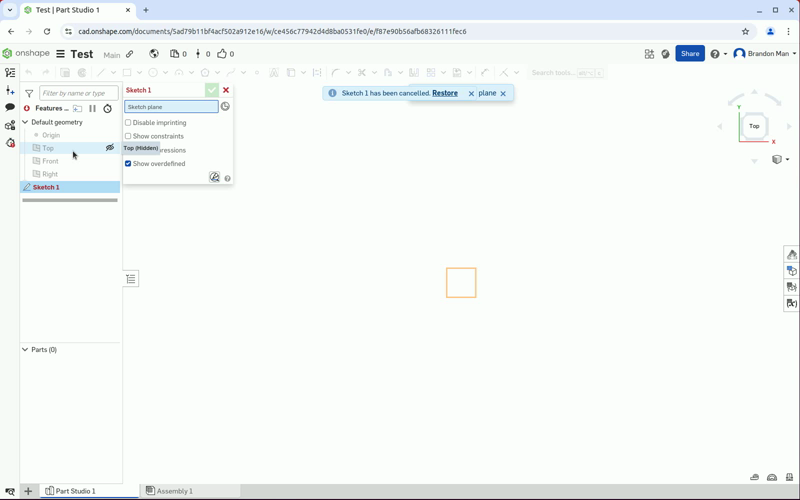
click(73, 150)
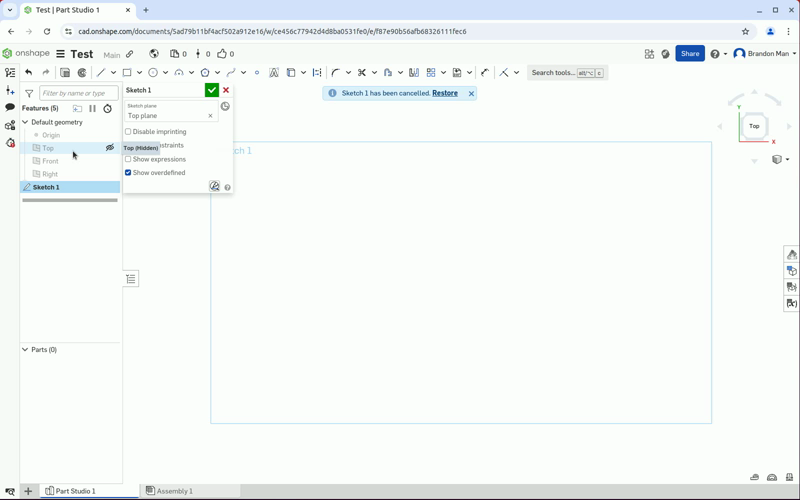
mouse_move(73, 352)
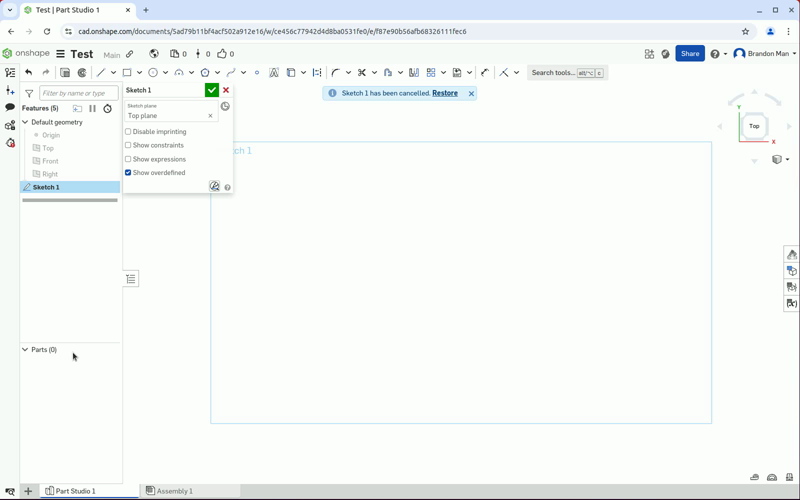
key(y)
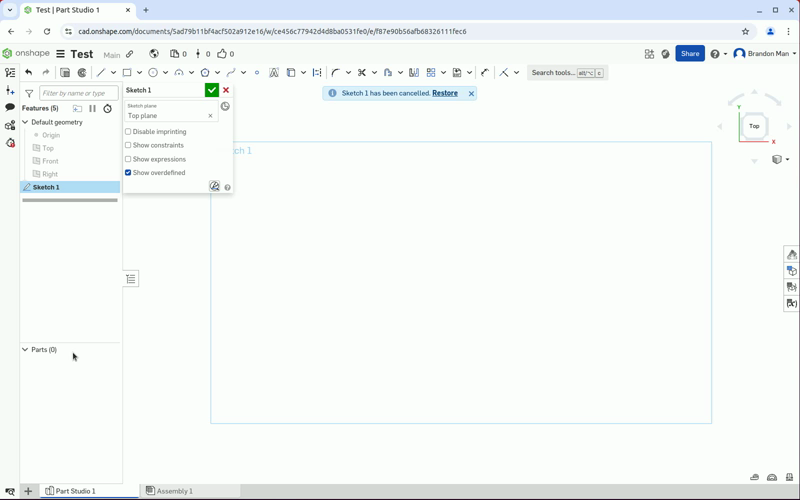
key(c)
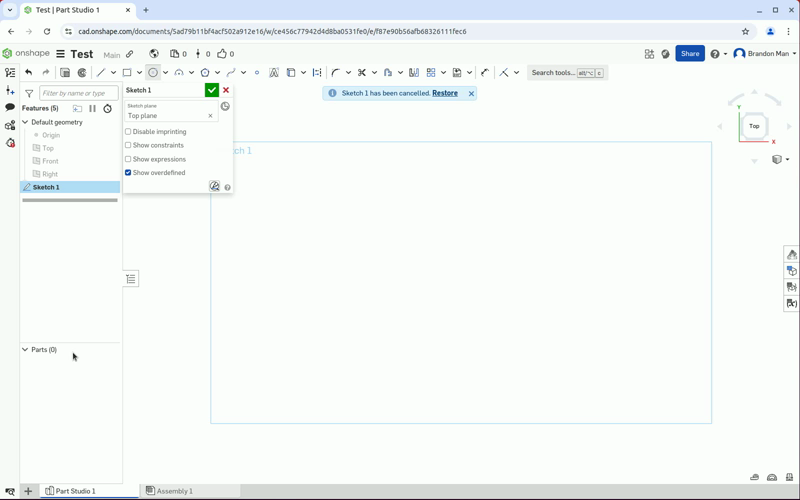
key_down(shift)
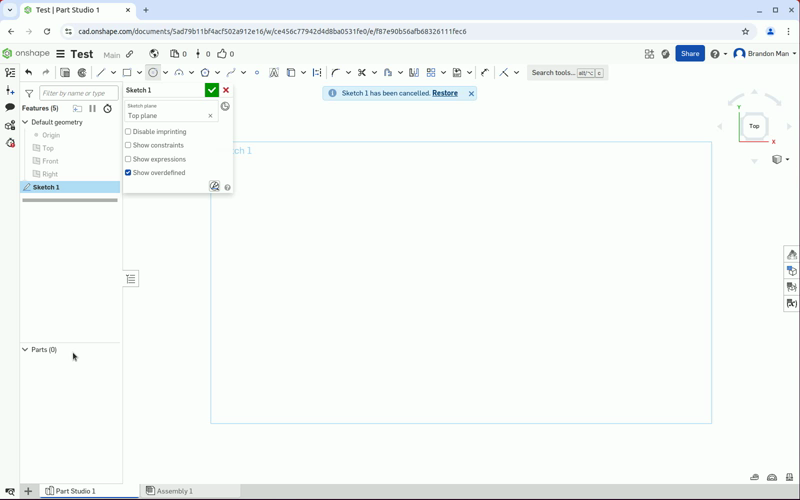
mouse_move(461, 282)
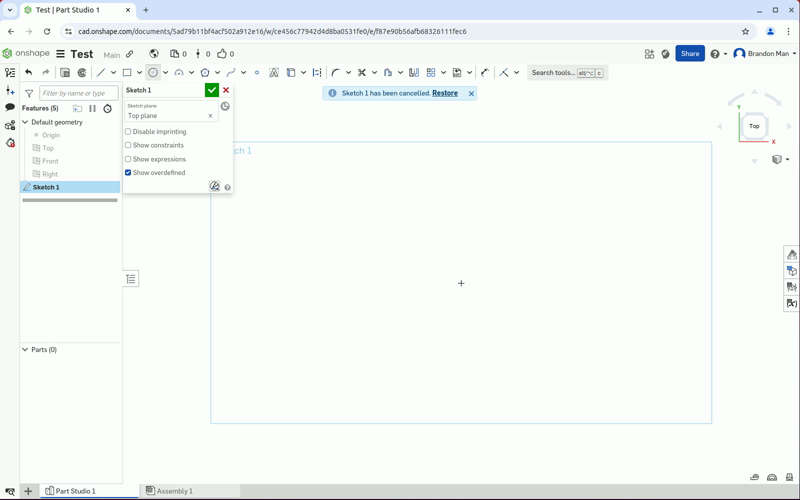
click(461, 282)
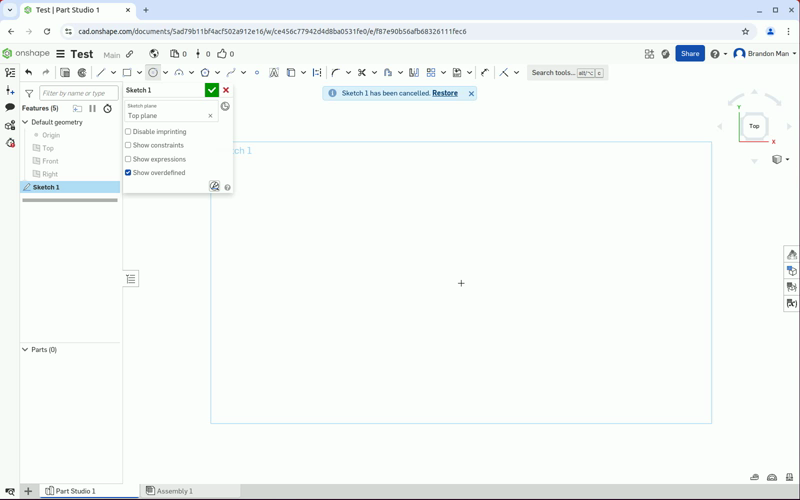
key_up(shift)
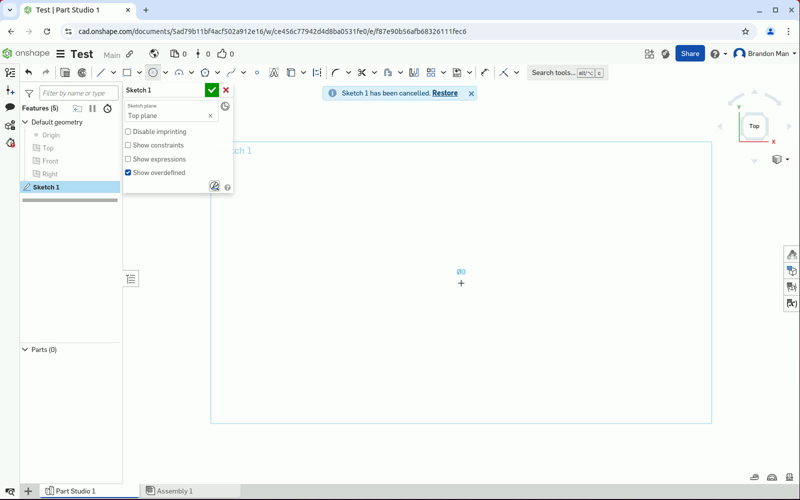
mouse_move(574, 282)
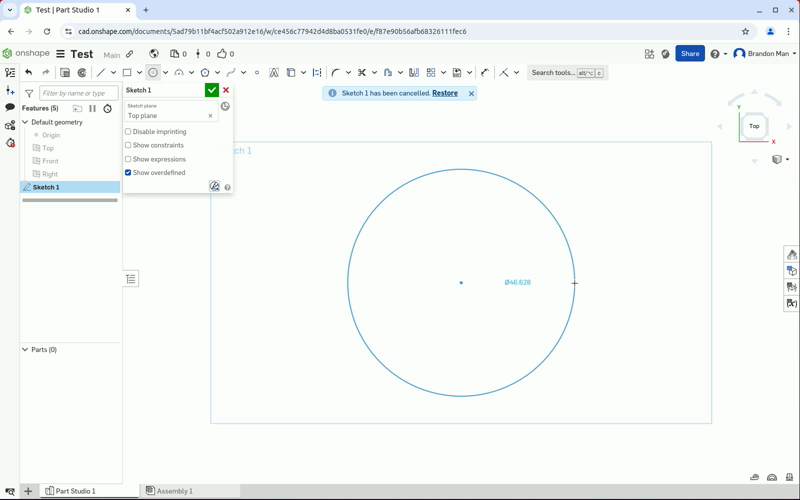
click(574, 282)
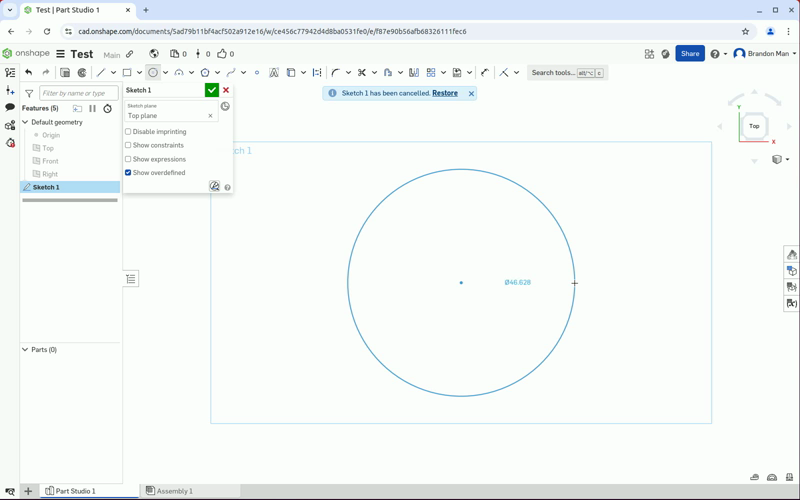
key(esc)
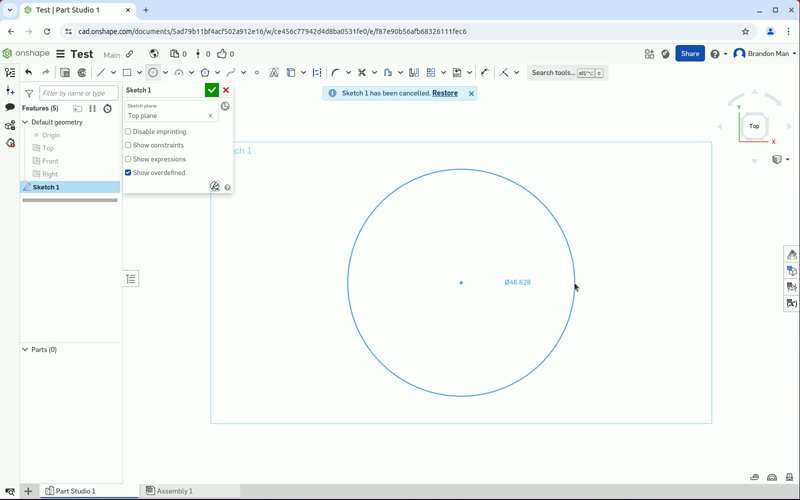
key(c)
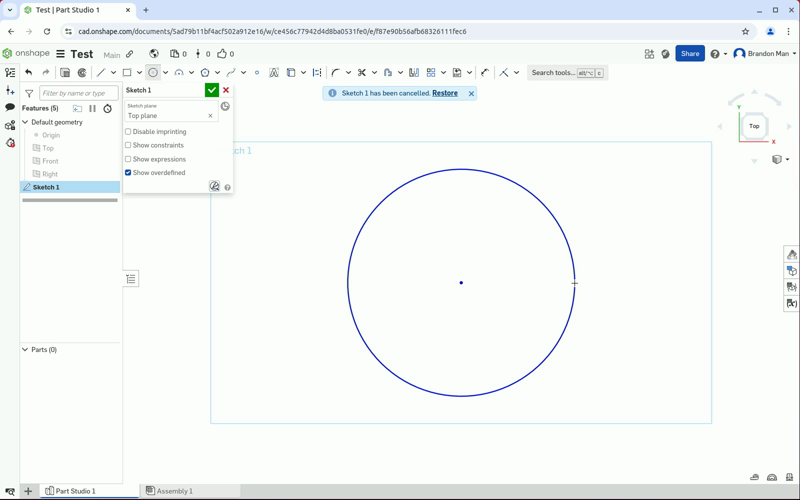
key_down(shift)
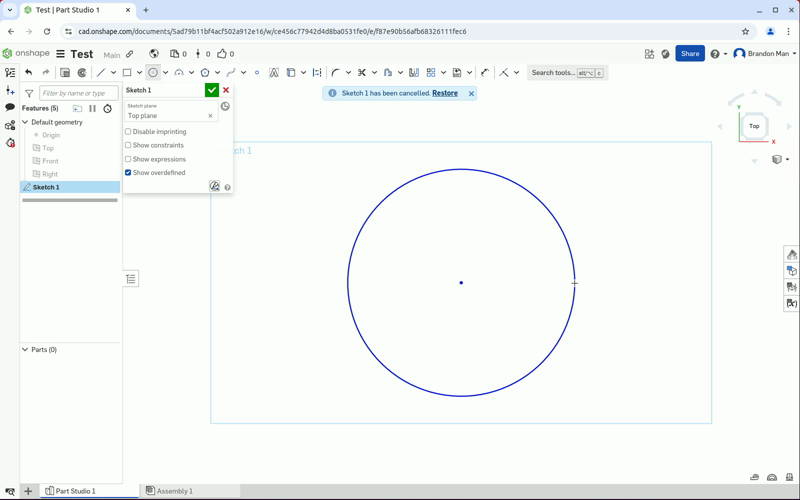
mouse_move(461, 282)
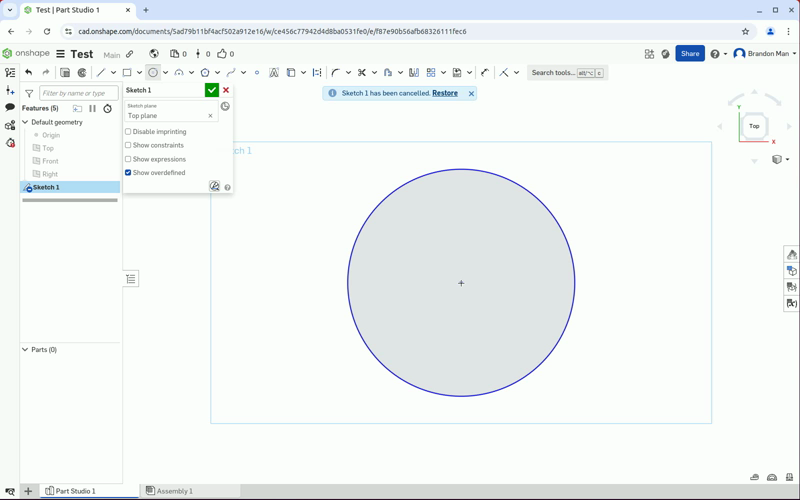
click(461, 282)
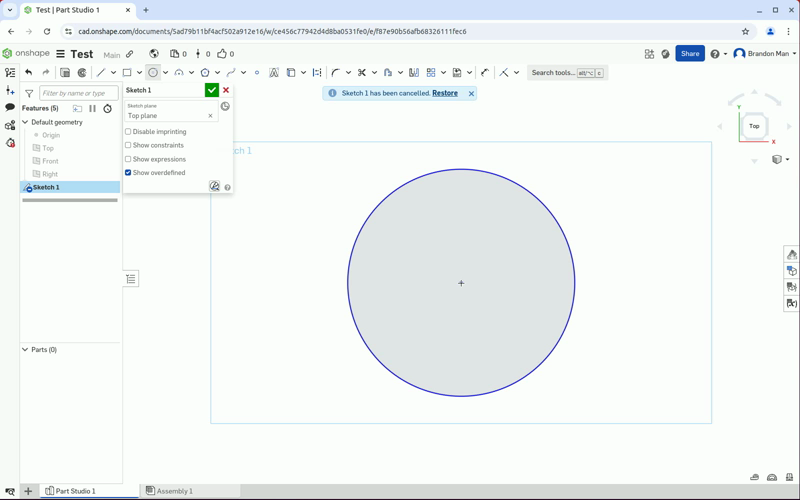
key_up(shift)
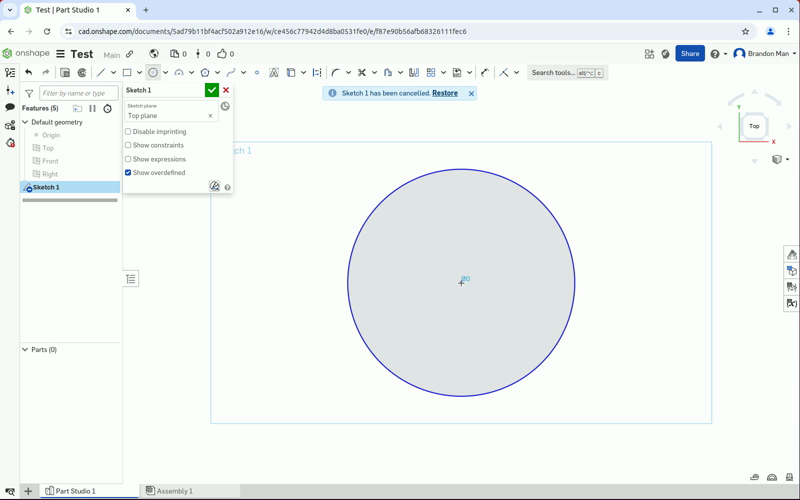
mouse_move(508, 282)
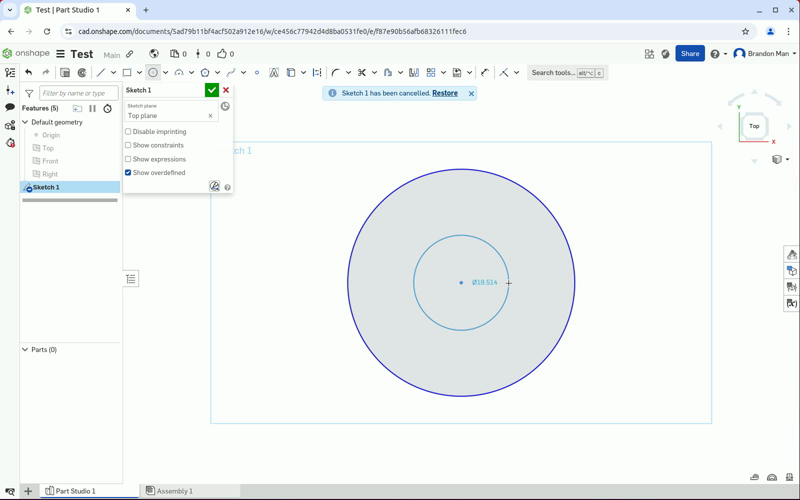
click(508, 282)
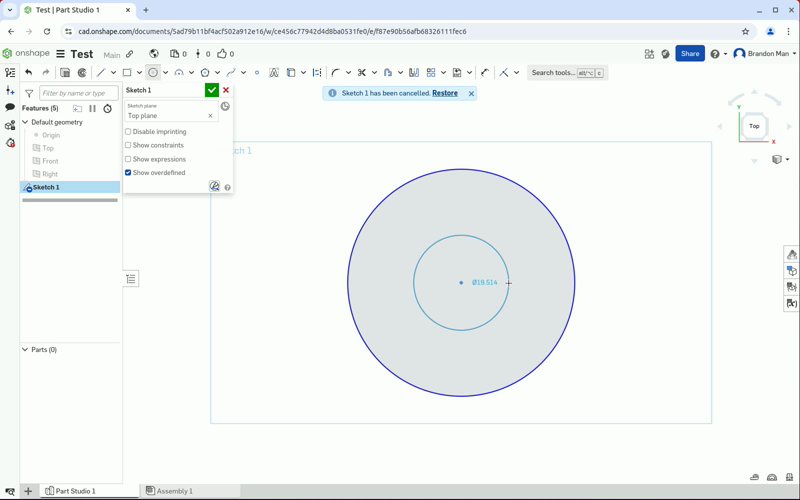
key(esc)
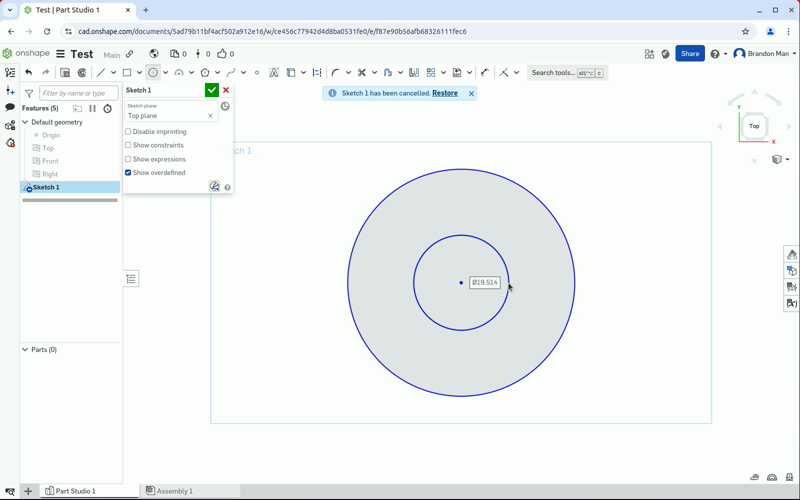
mouse_move(384, 259)
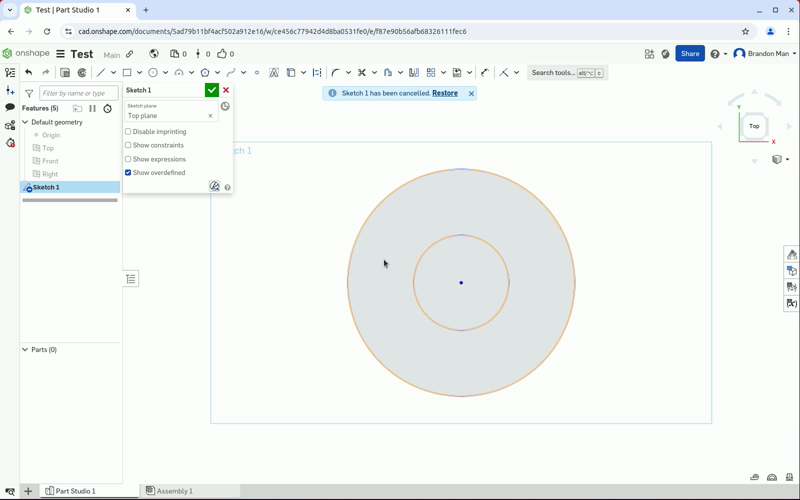
click(384, 259)
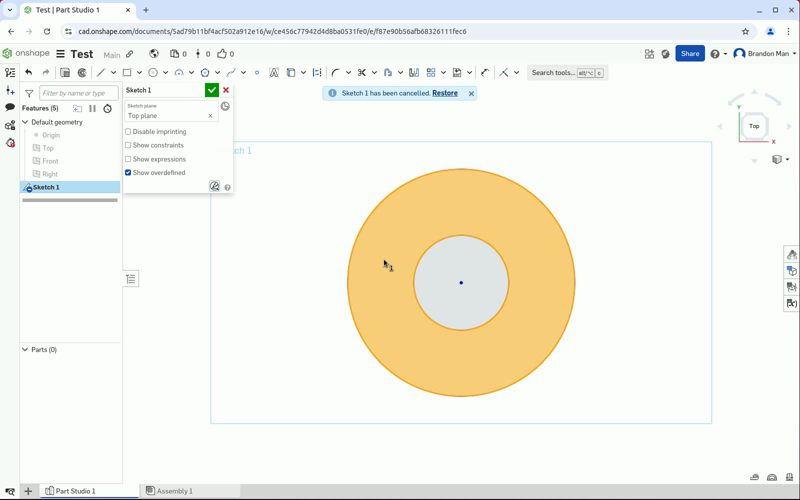
mouse_move(73, 352)
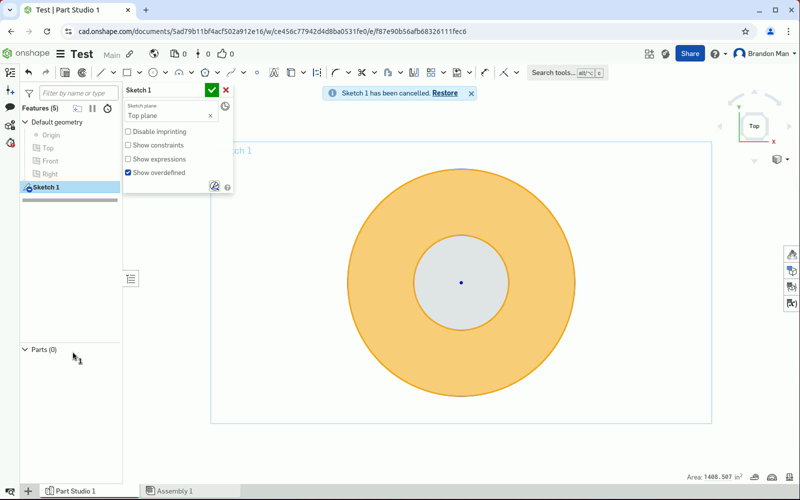
key(shift+y)
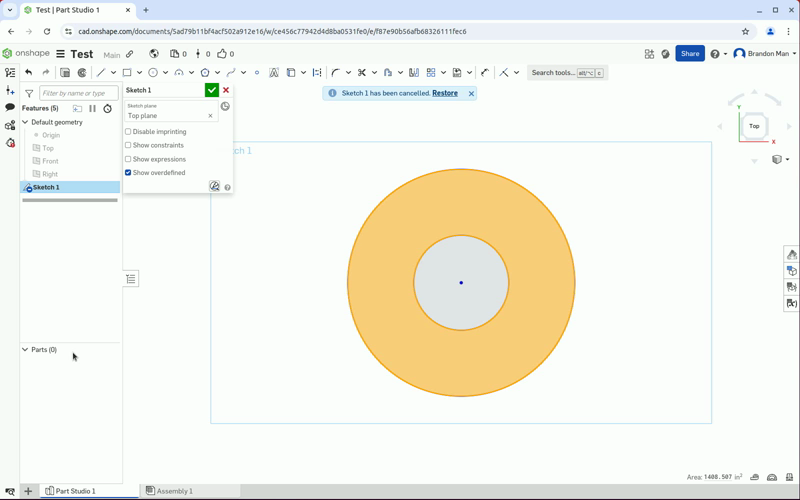
key(shift+e)
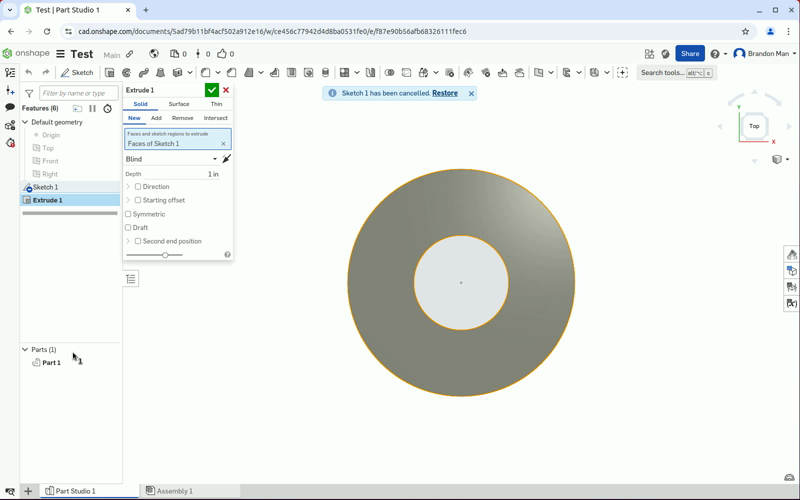
mouse_move(143, 106)
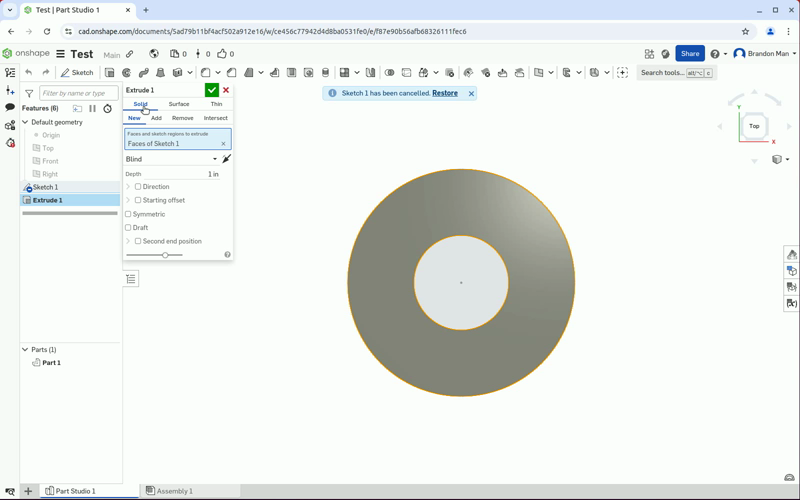
click(143, 106)
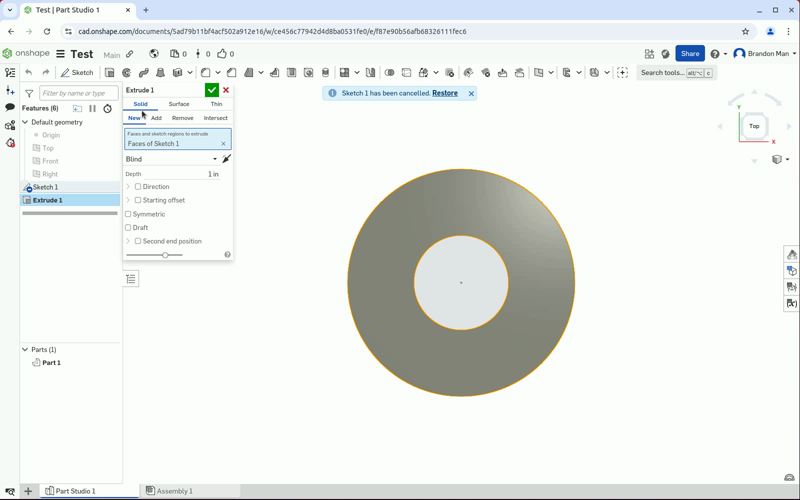
mouse_move(137, 120)
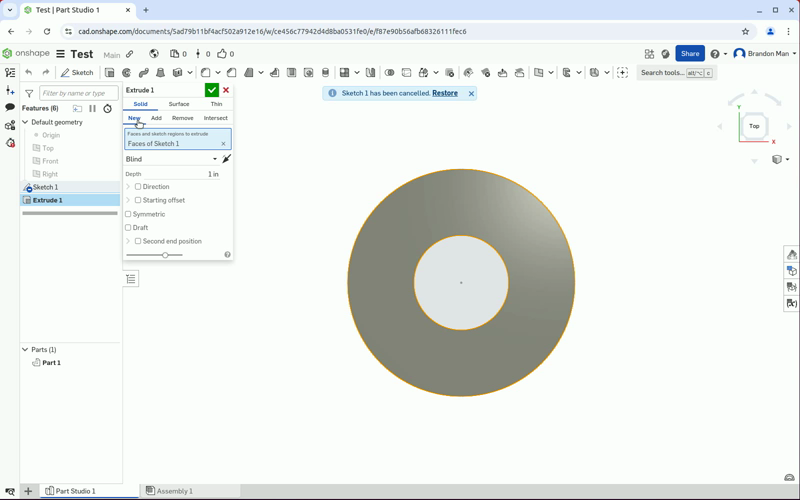
click(137, 120)
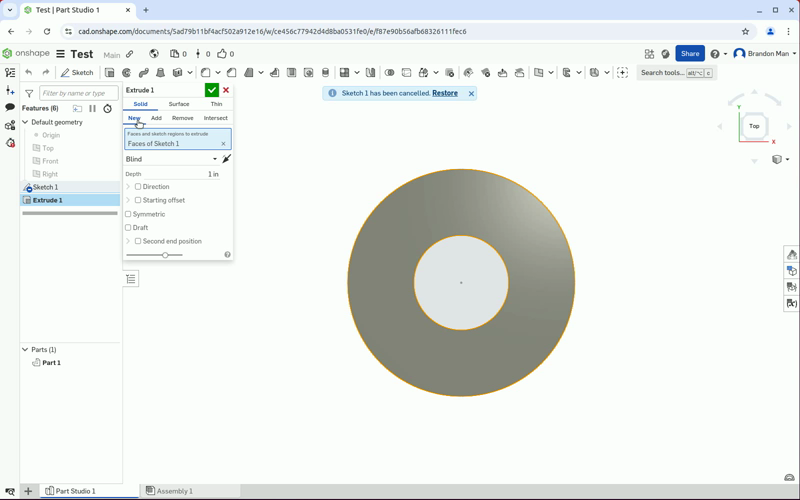
key(tab, 4)
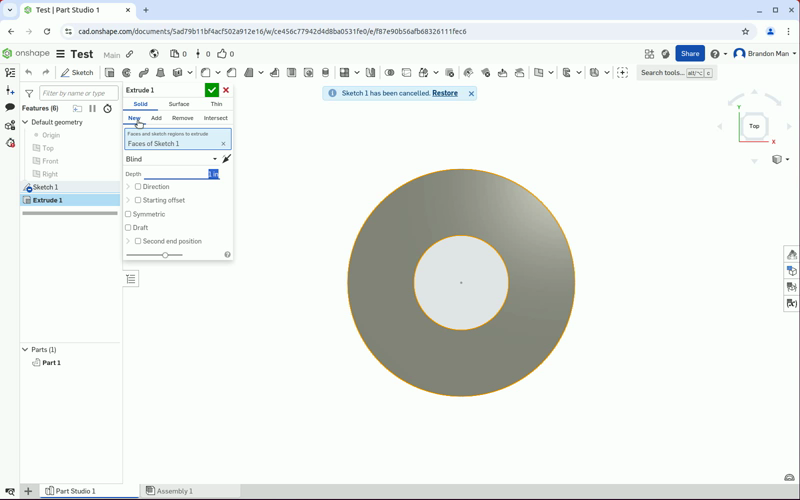
text(3.851)
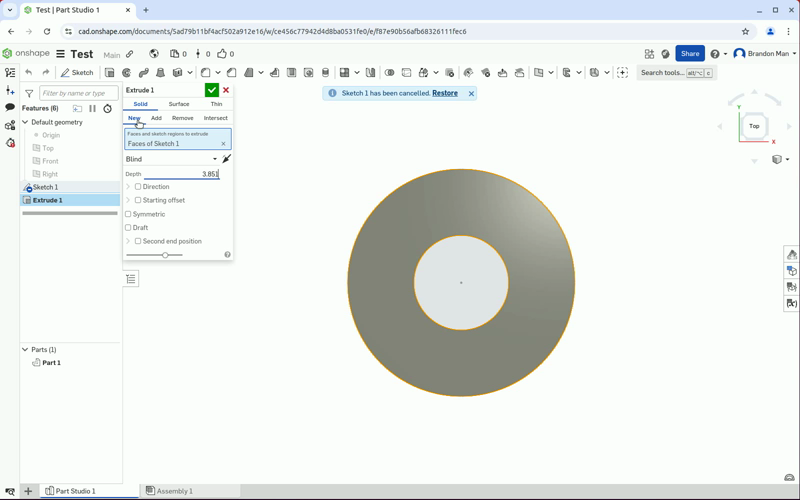
key(enter)
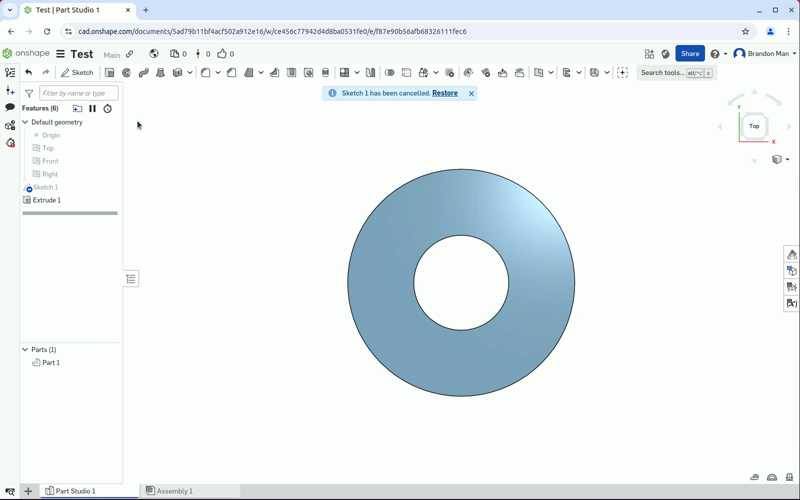
key(shift+h)
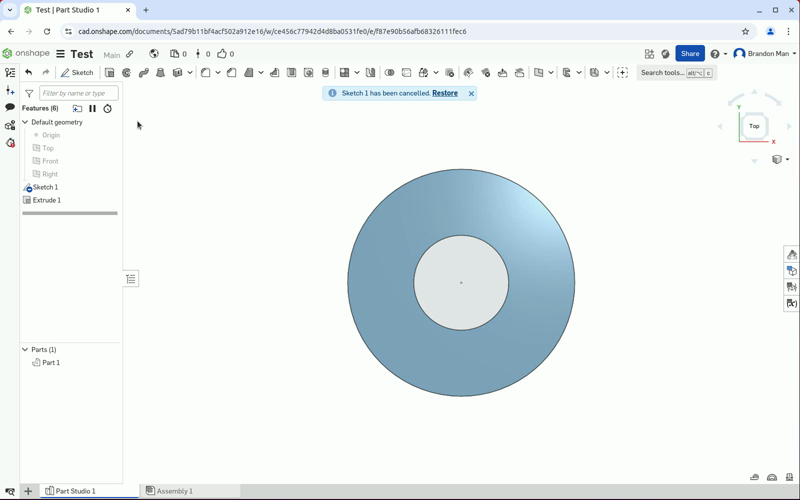
key(shift+h)
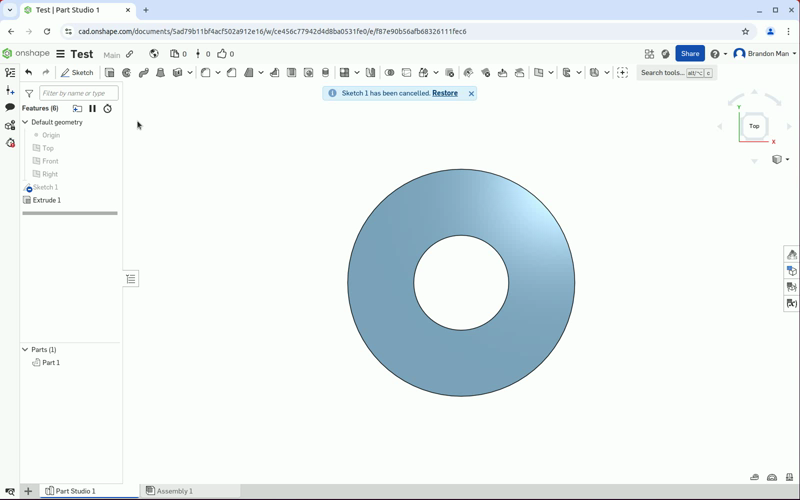
mouse_move(73, 189)
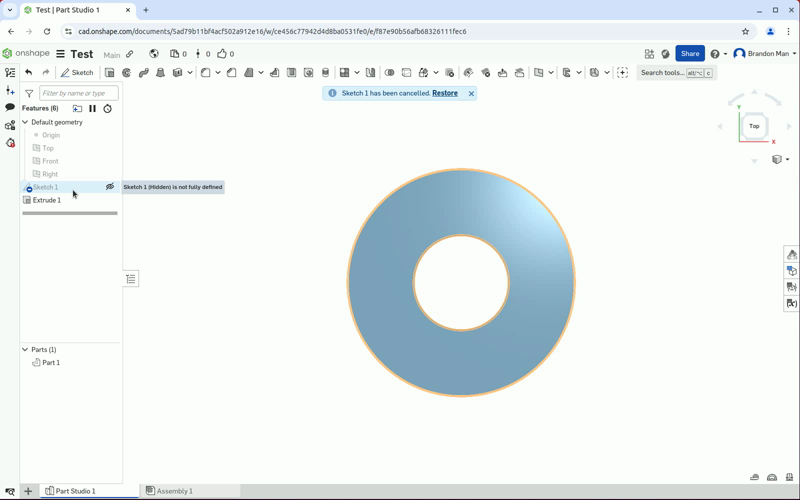
click(73, 189)
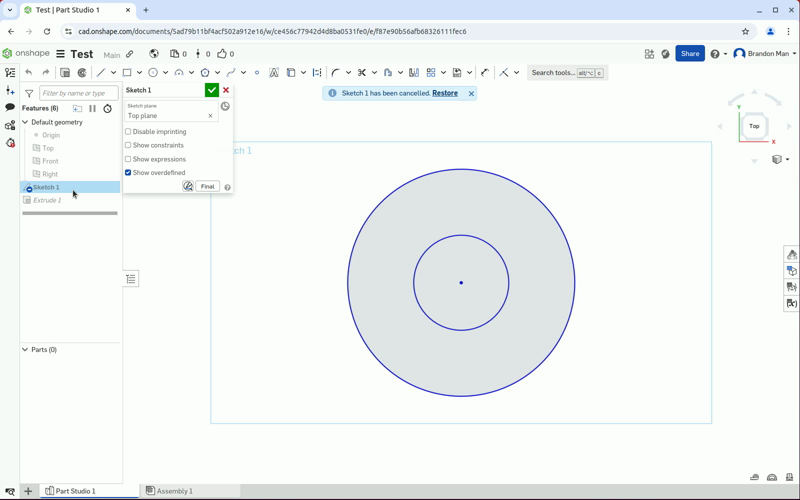
mouse_move(229, 92)
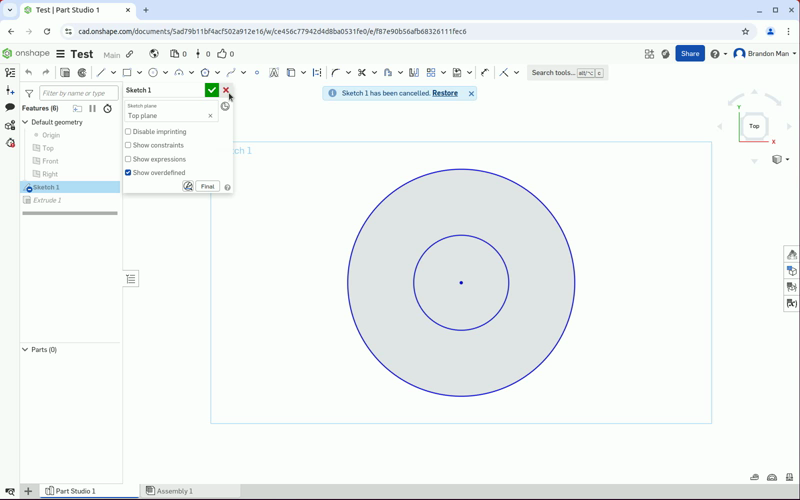
click(229, 92)
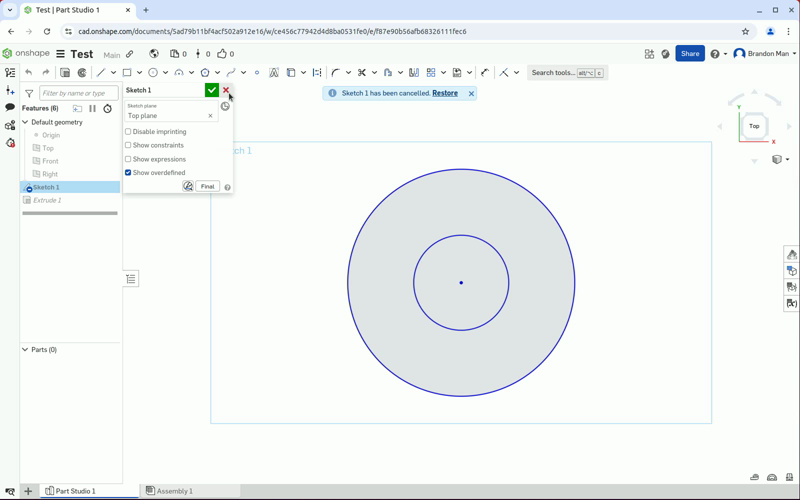
key(shift+s)
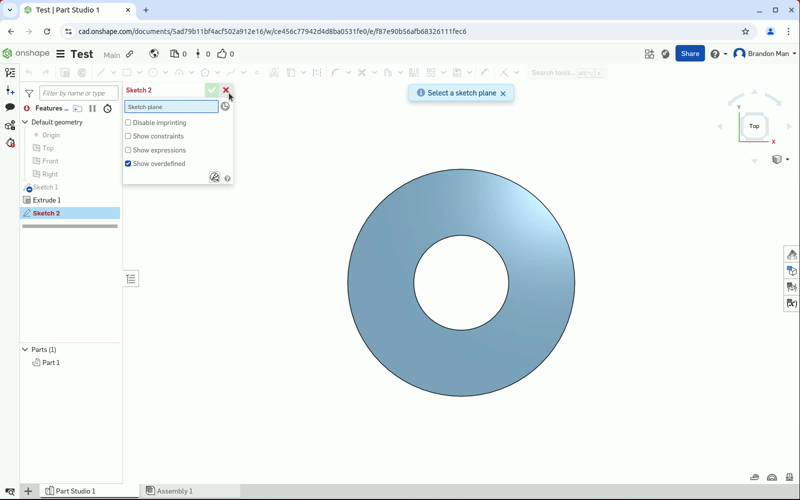
mouse_move(73, 150)
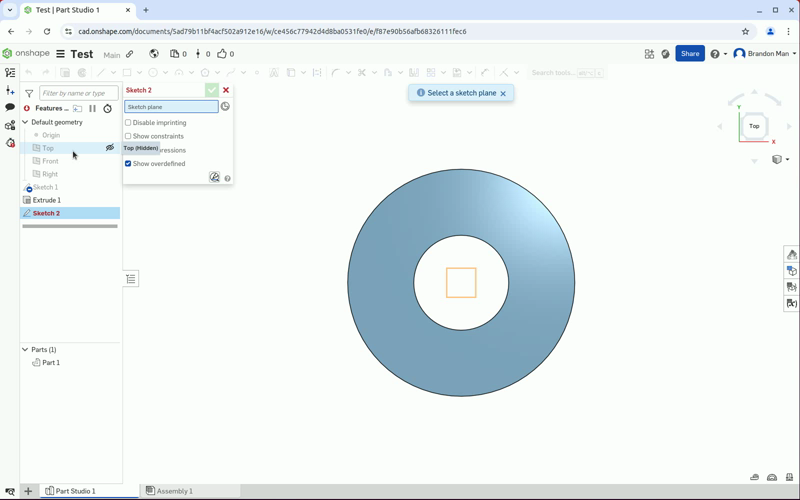
click(73, 150)
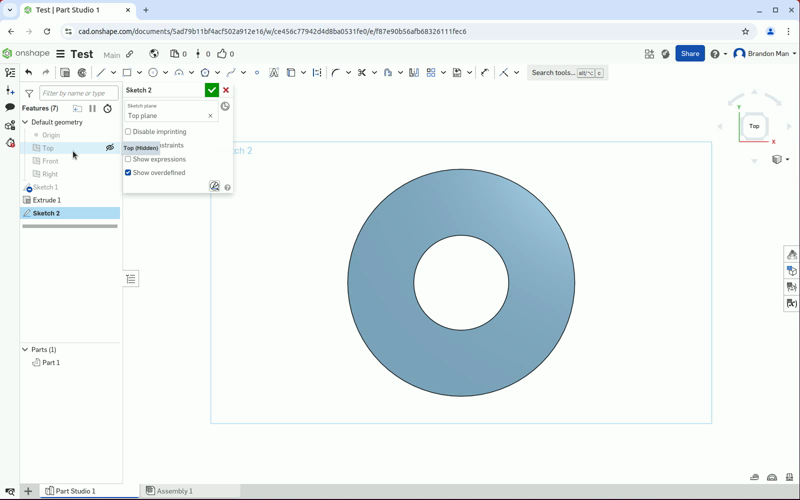
mouse_move(73, 352)
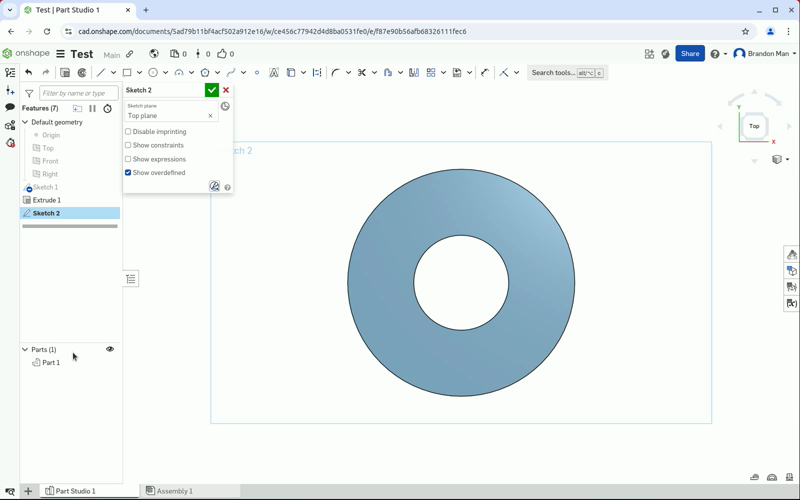
key(y)
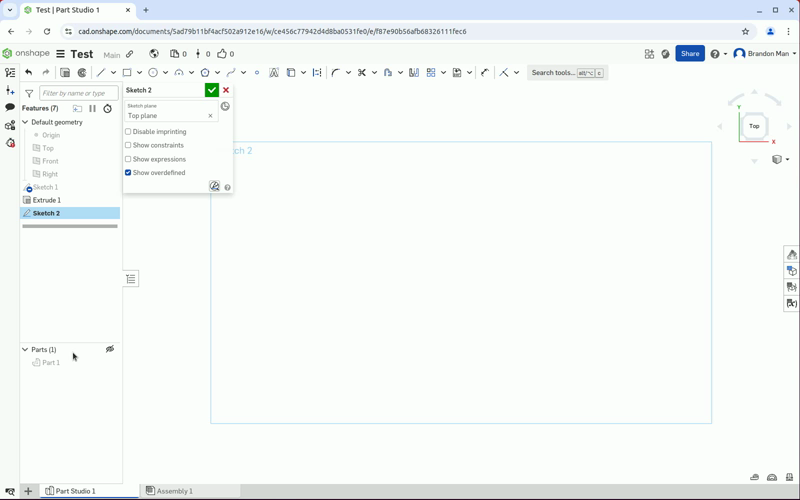
key(c)
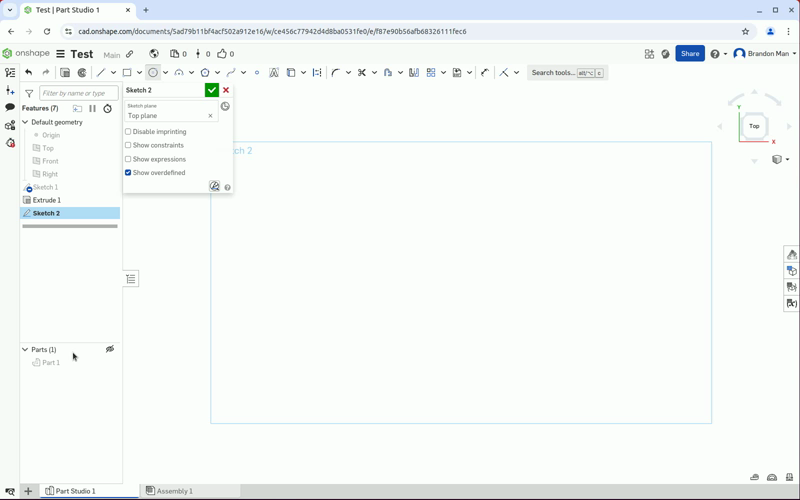
key_down(shift)
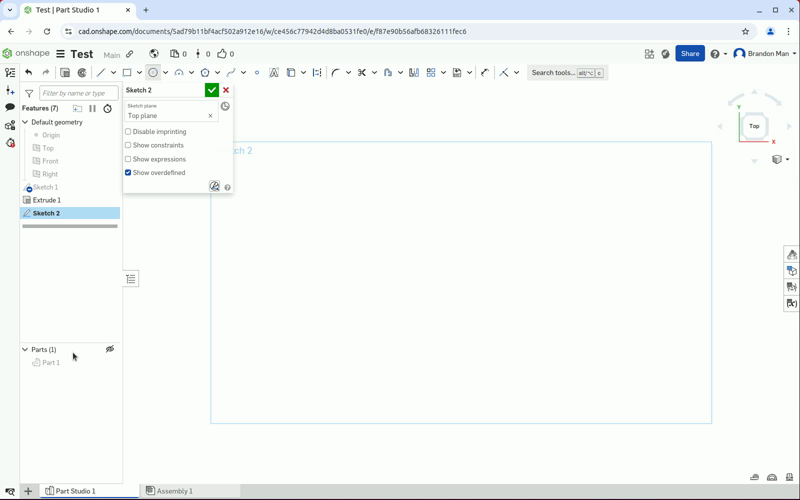
mouse_move(461, 282)
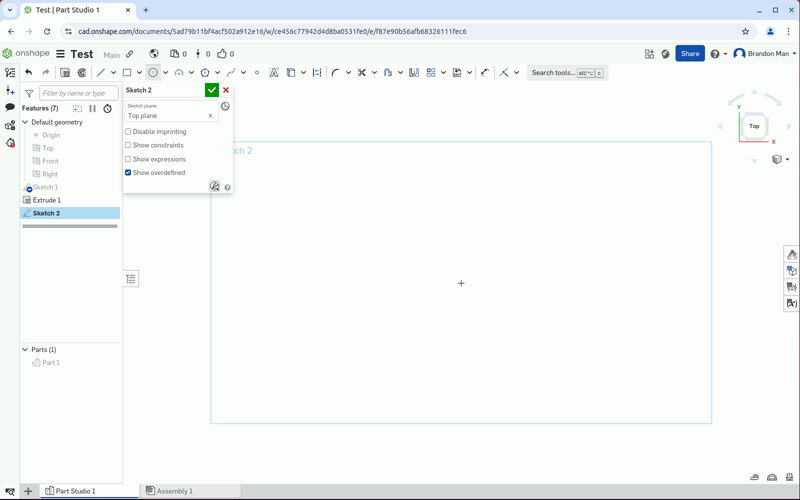
click(461, 282)
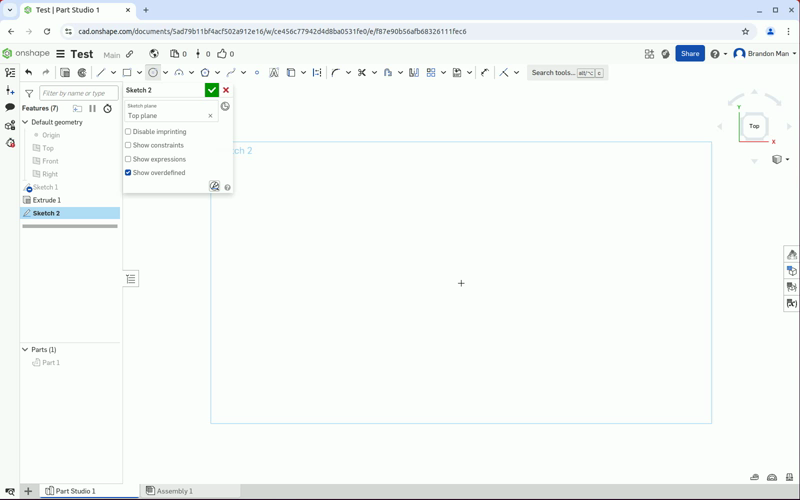
key_up(shift)
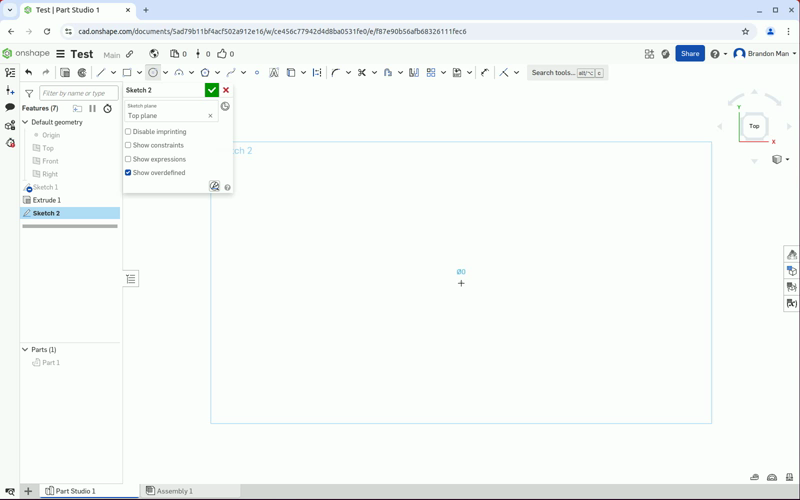
mouse_move(508, 282)
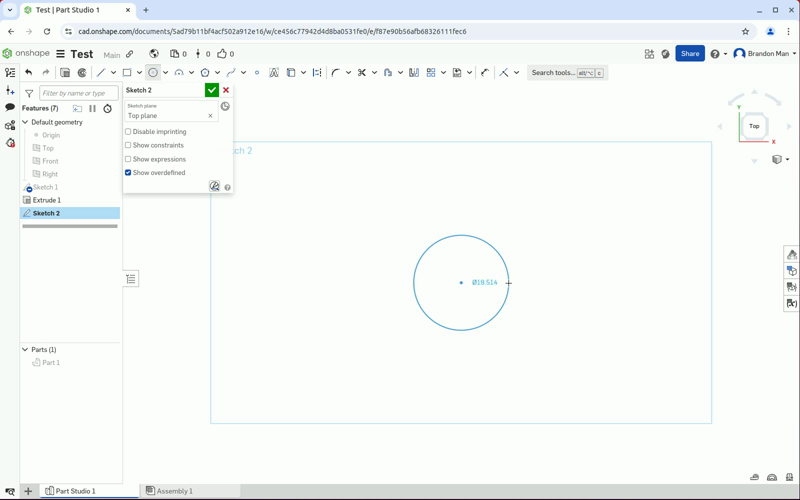
click(508, 282)
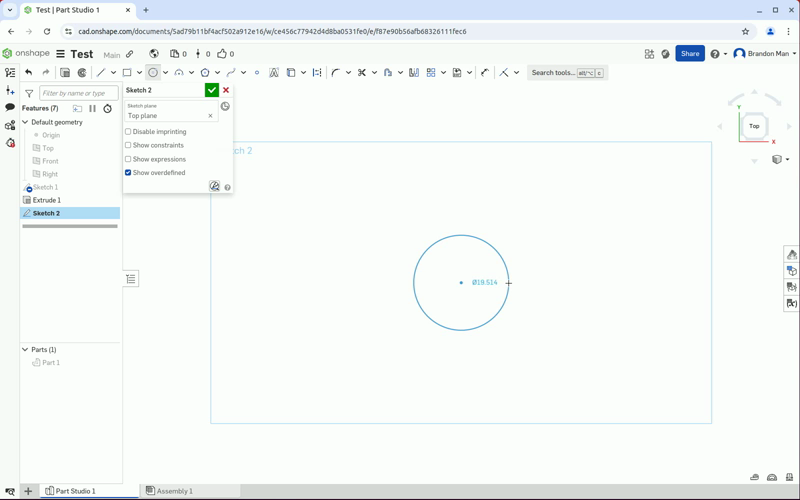
key(esc)
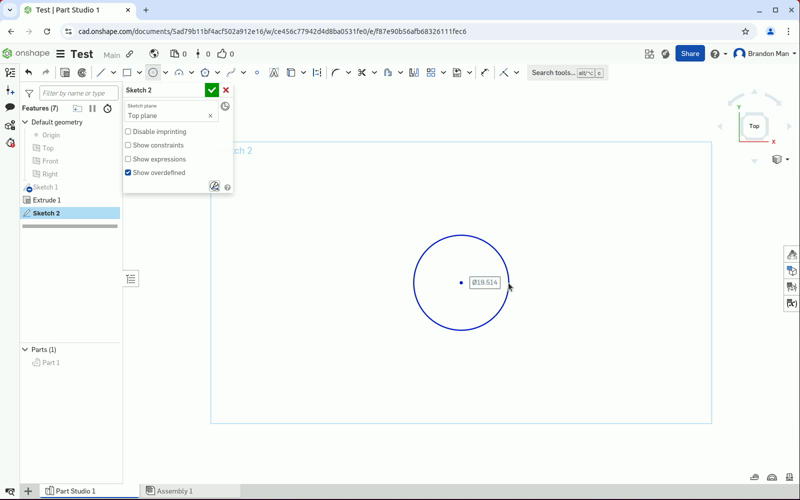
key(c)
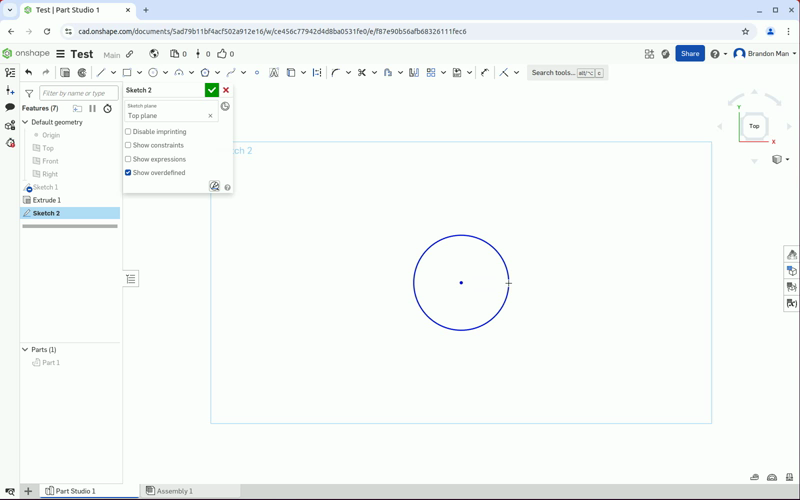
key_down(shift)
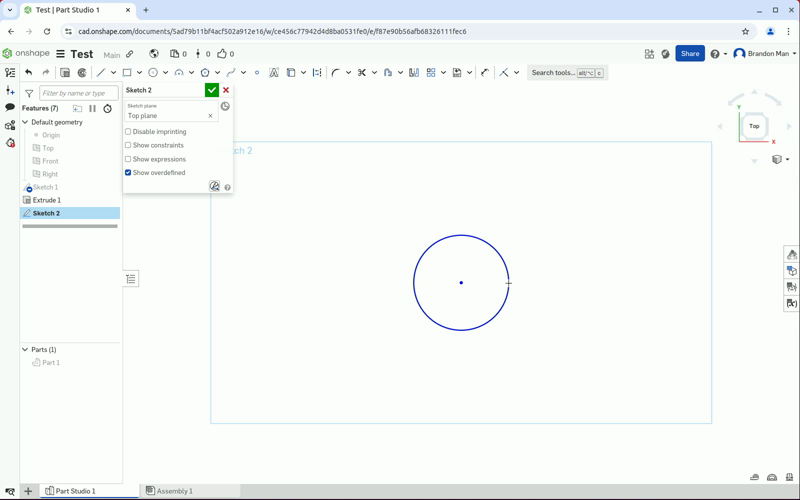
mouse_move(461, 282)
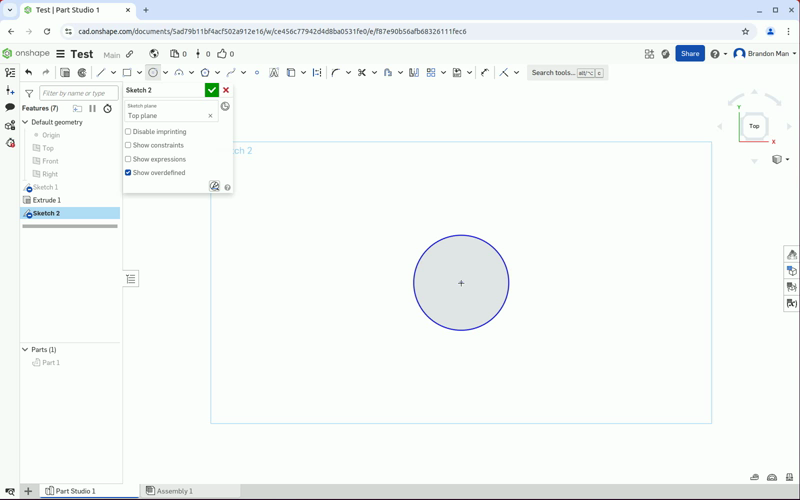
click(461, 282)
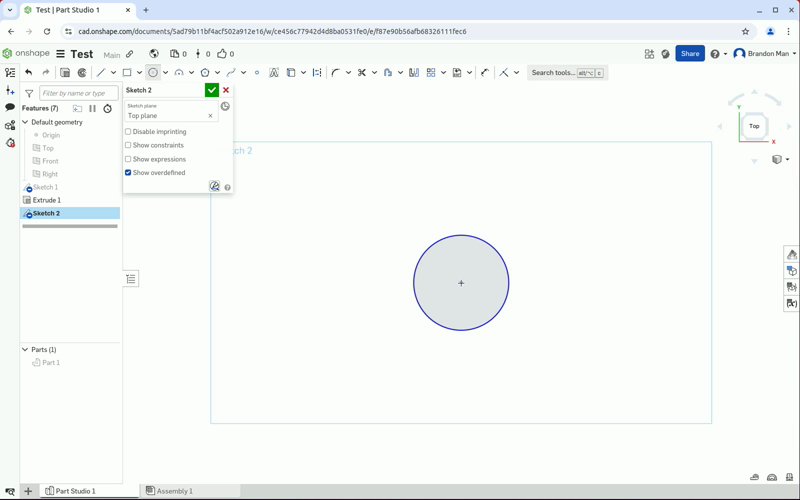
key_up(shift)
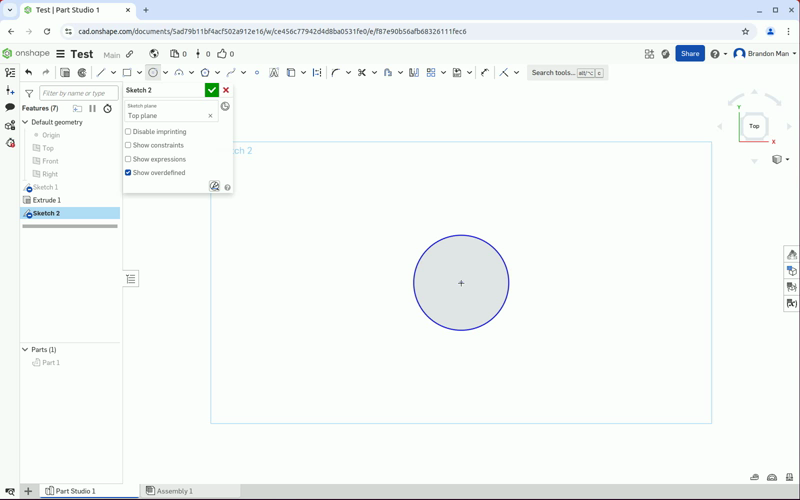
mouse_move(489, 282)
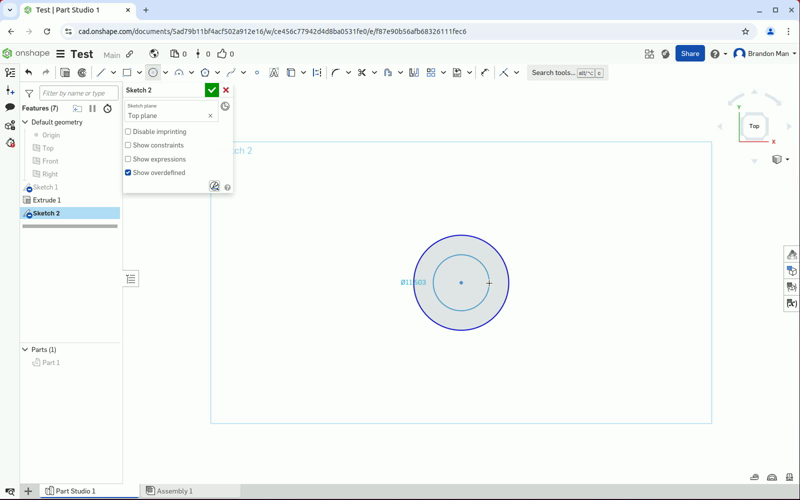
click(489, 282)
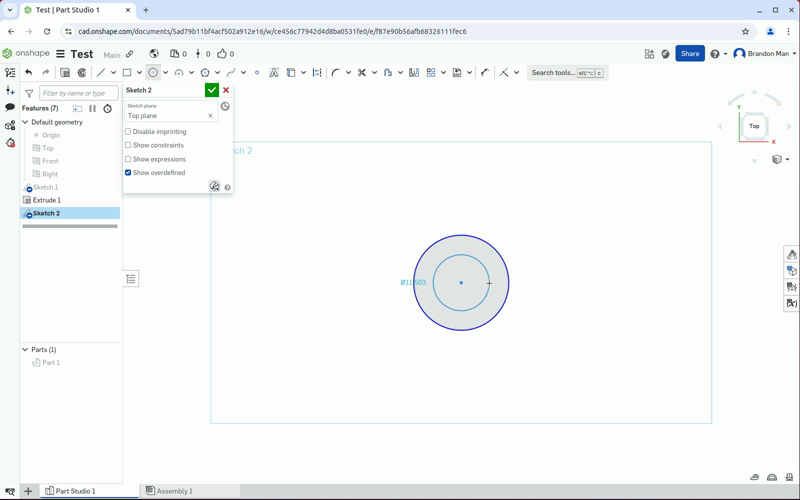
key(esc)
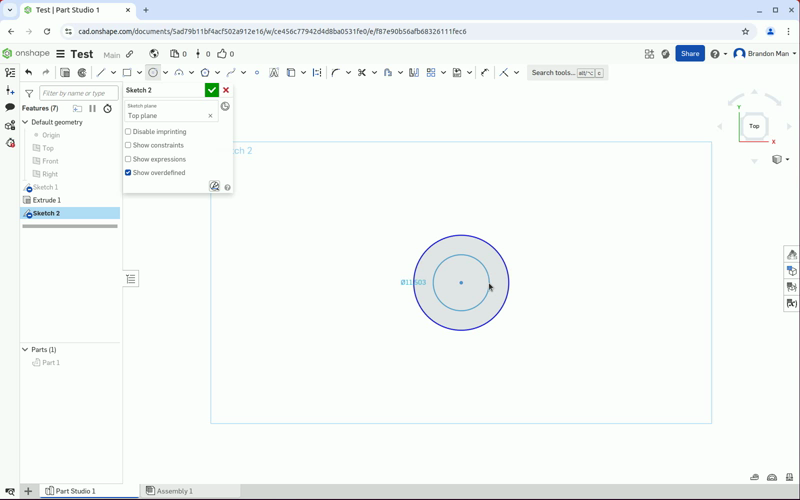
mouse_move(431, 256)
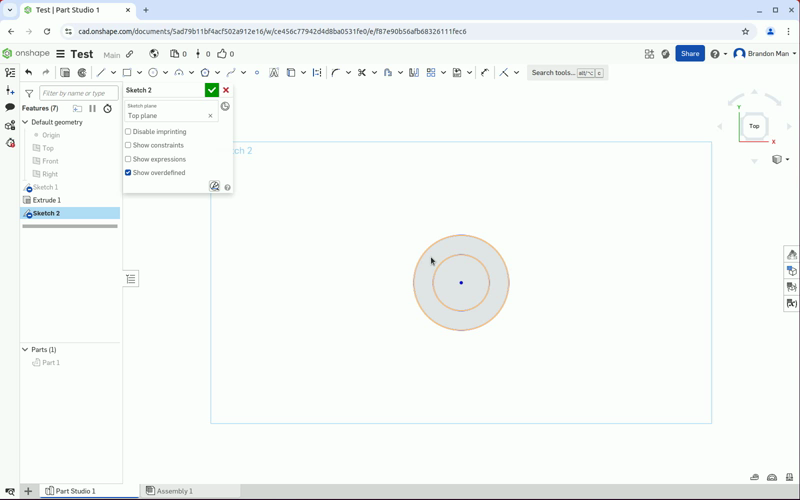
click(431, 256)
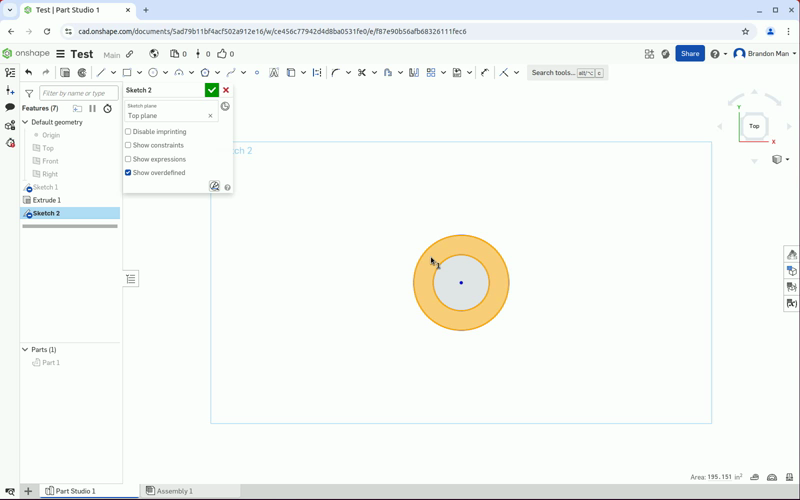
mouse_move(73, 352)
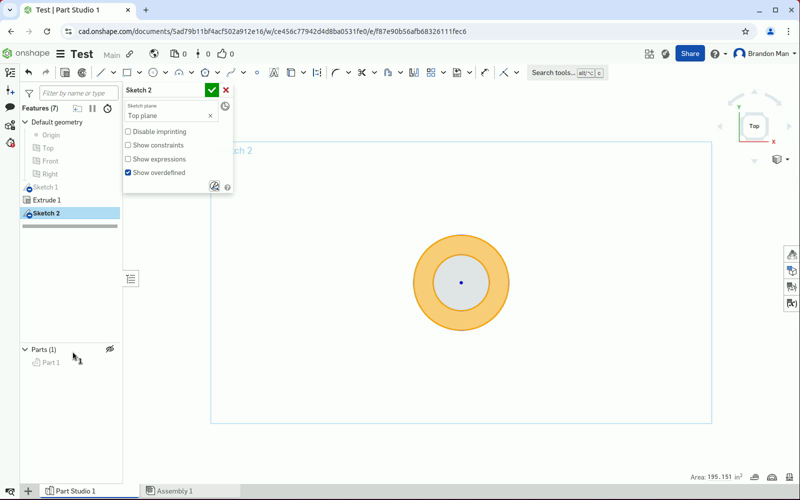
key(shift+y)
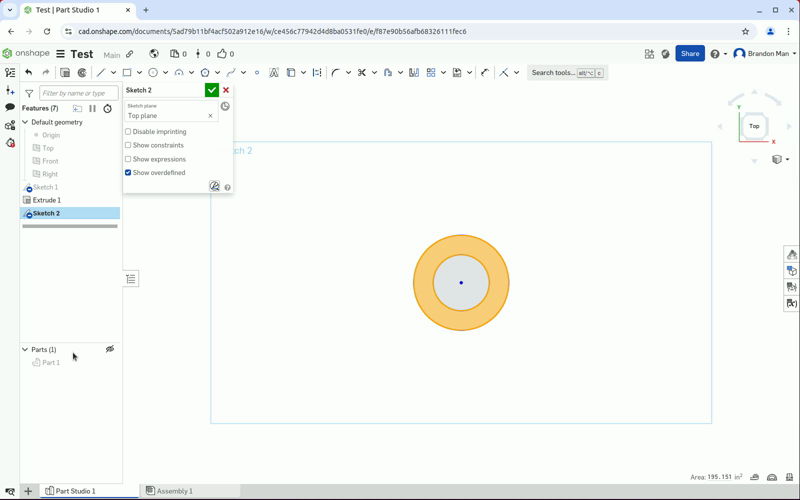
key(shift+e)
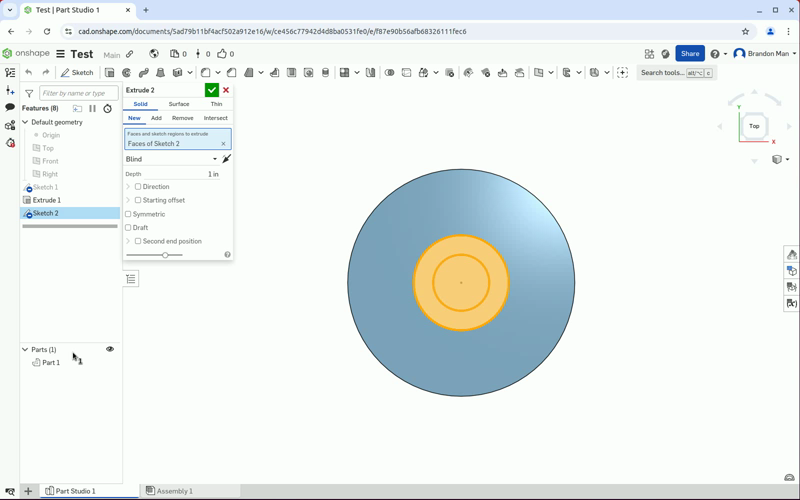
mouse_move(143, 106)
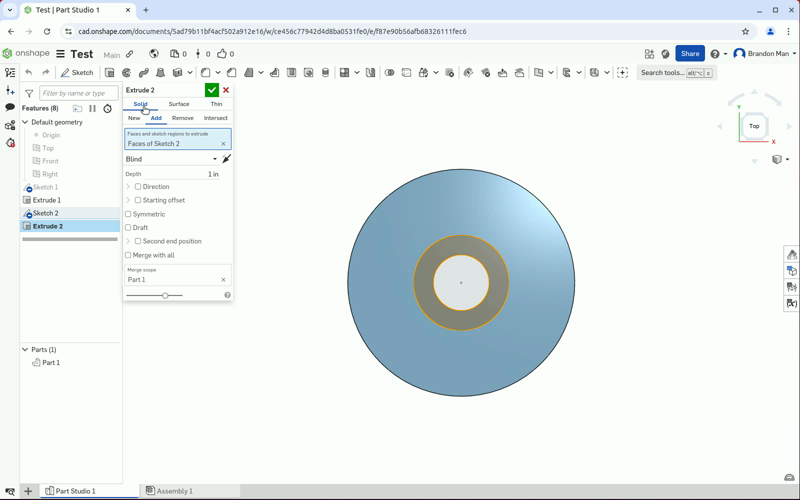
click(143, 106)
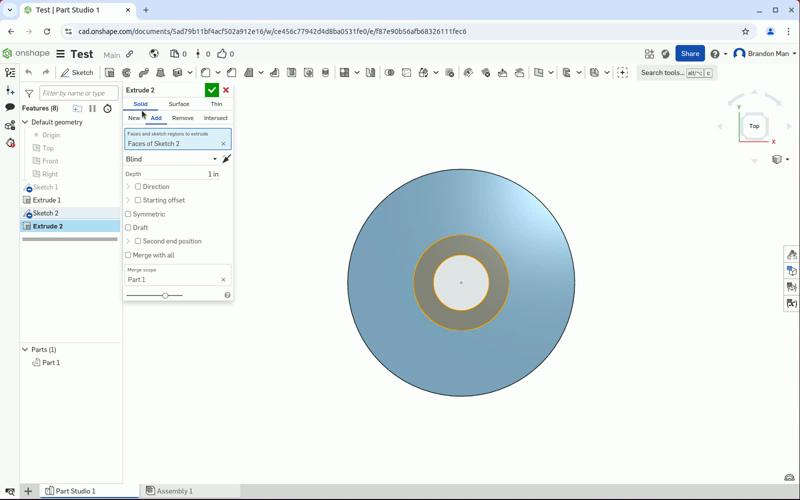
mouse_move(137, 120)
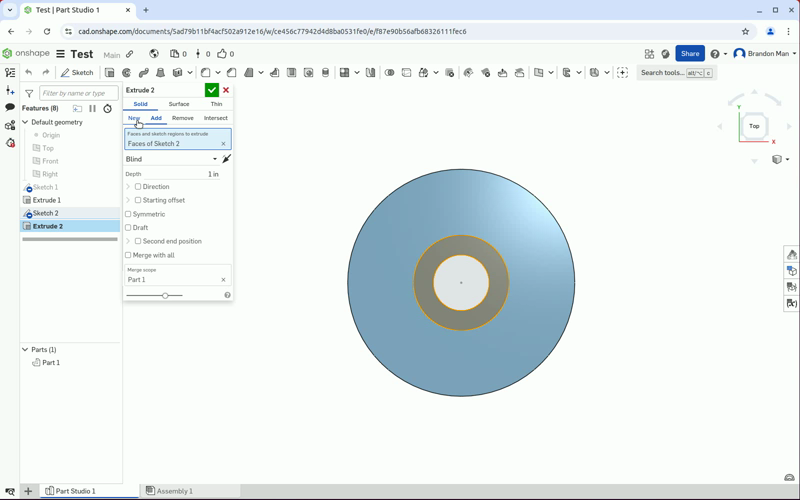
click(137, 120)
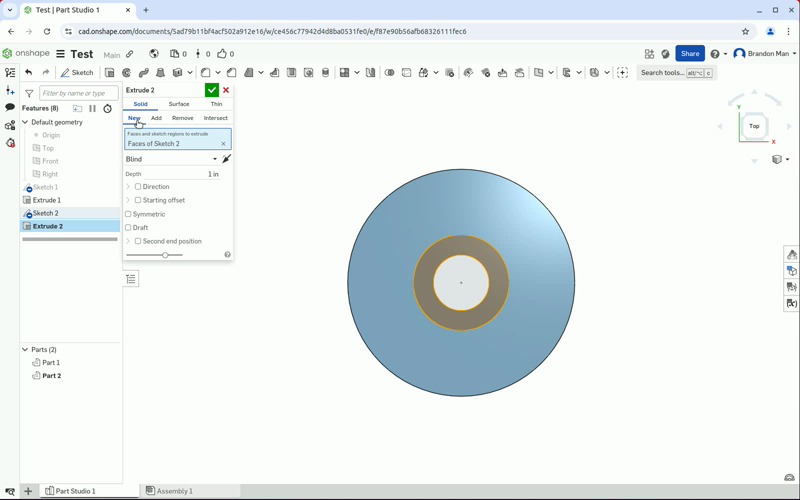
key(tab, 4)
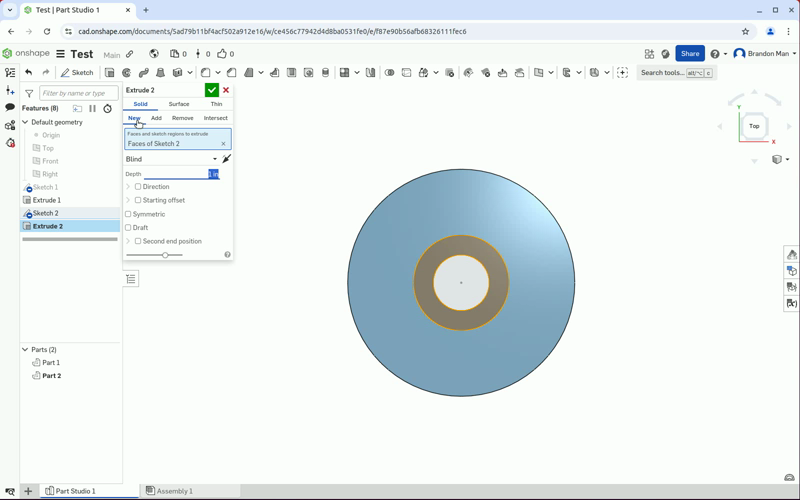
text(15.405)
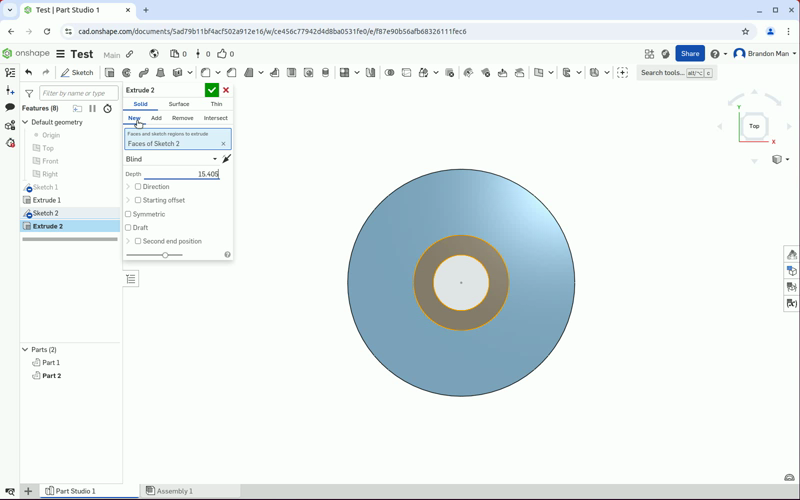
key(enter)
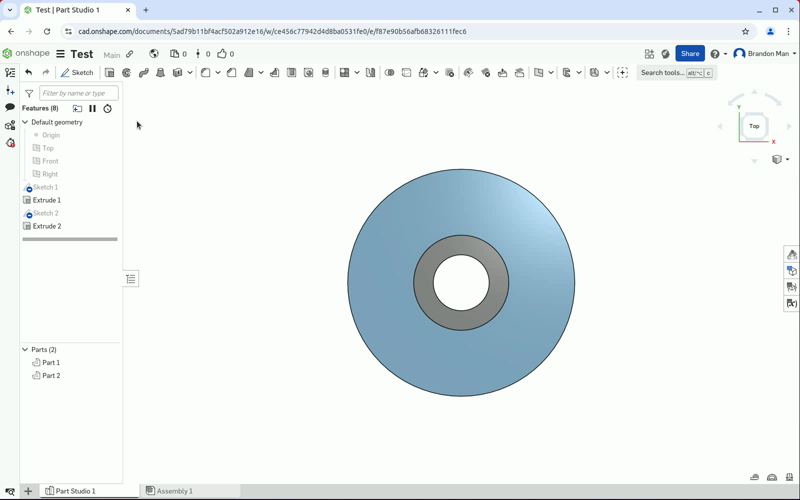
key(shift+h)
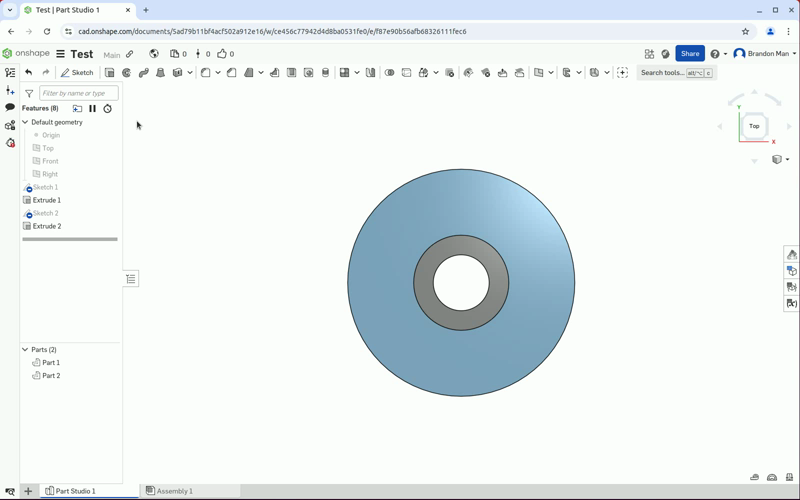
key(shift+h)
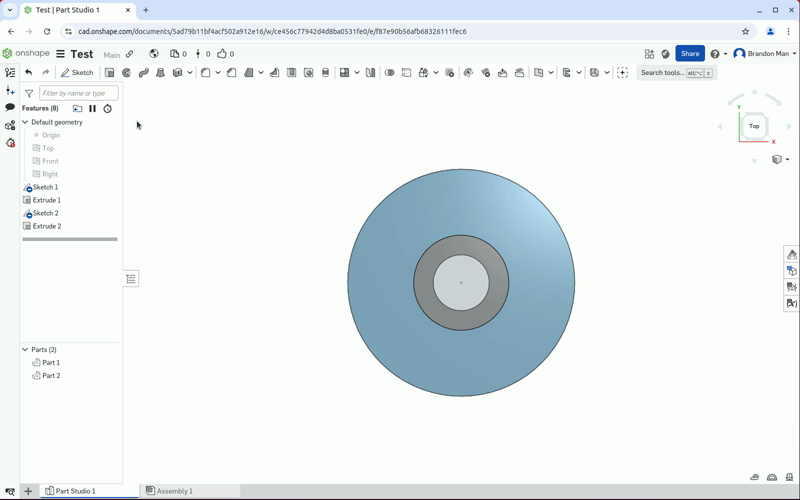
key(shift+7)
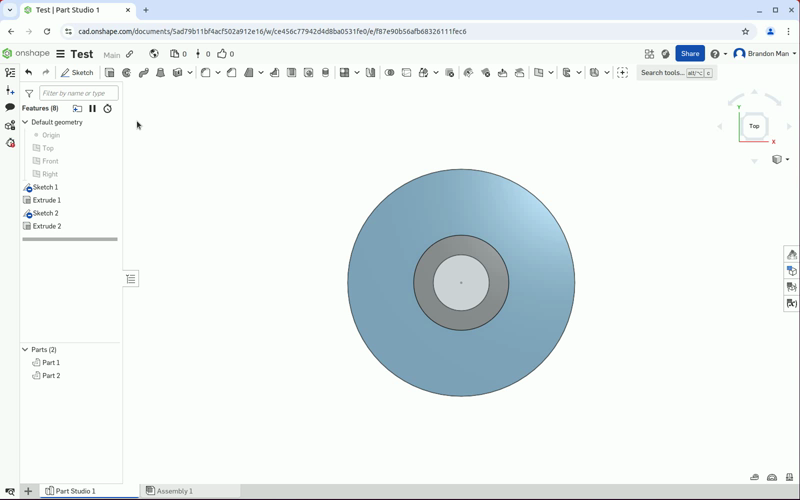
key(up, 3)
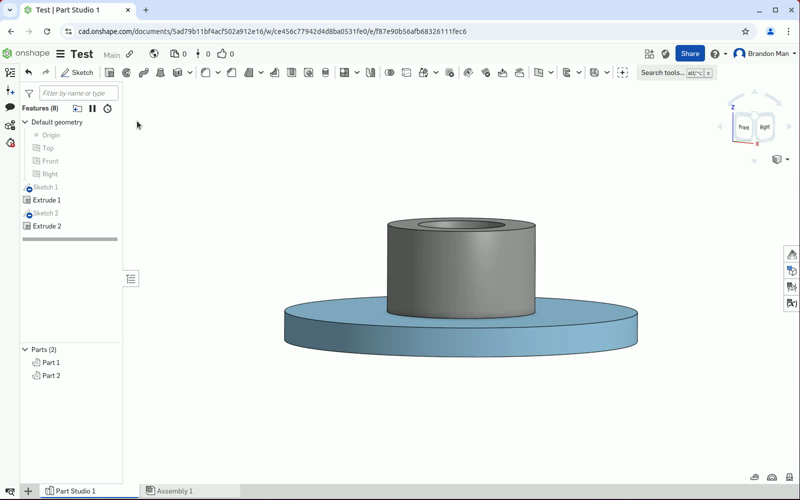
key(left, 3)
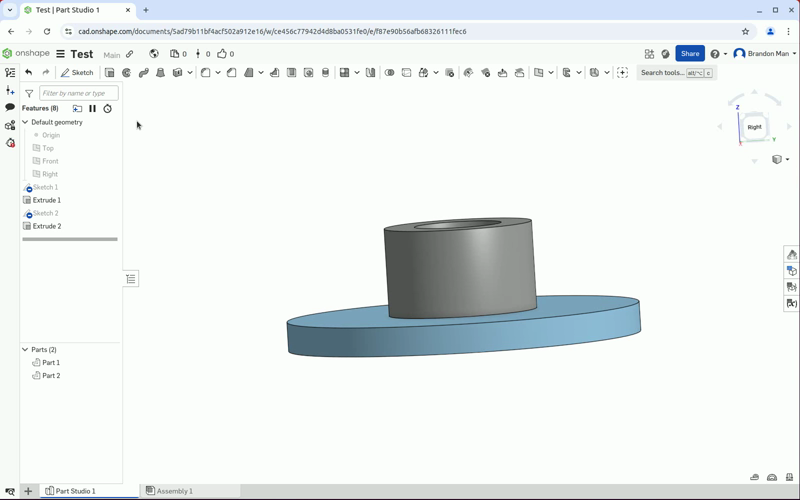
key(right, 3)
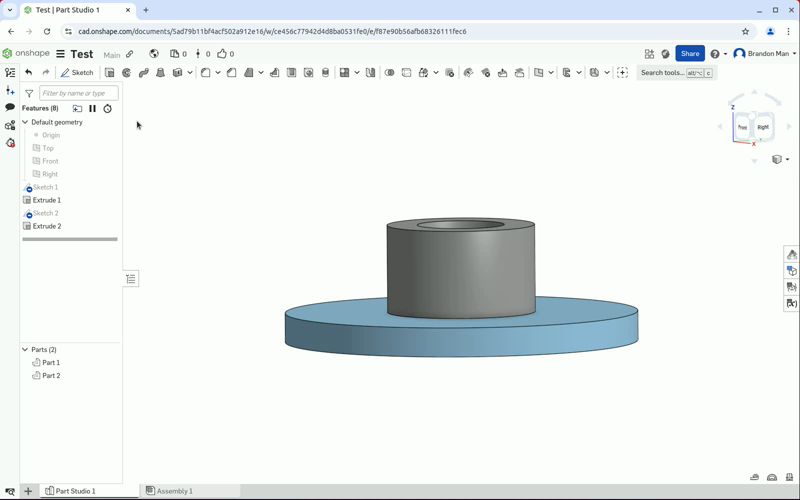
key(down, 3)
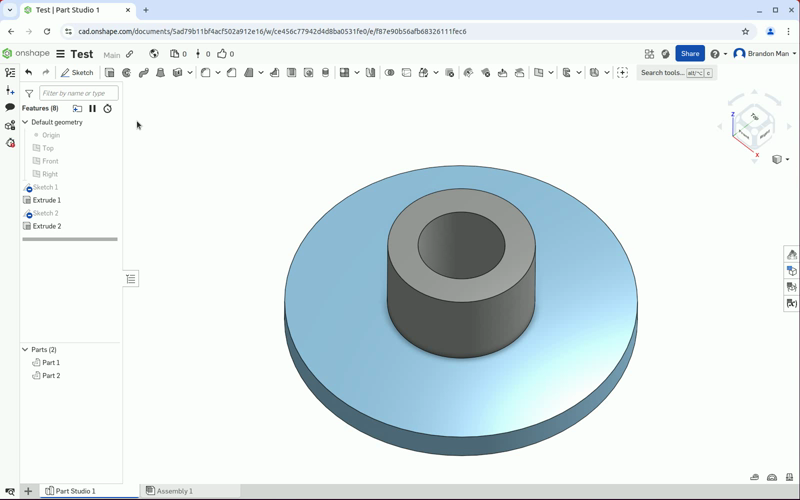
mouse_move(73, 189)
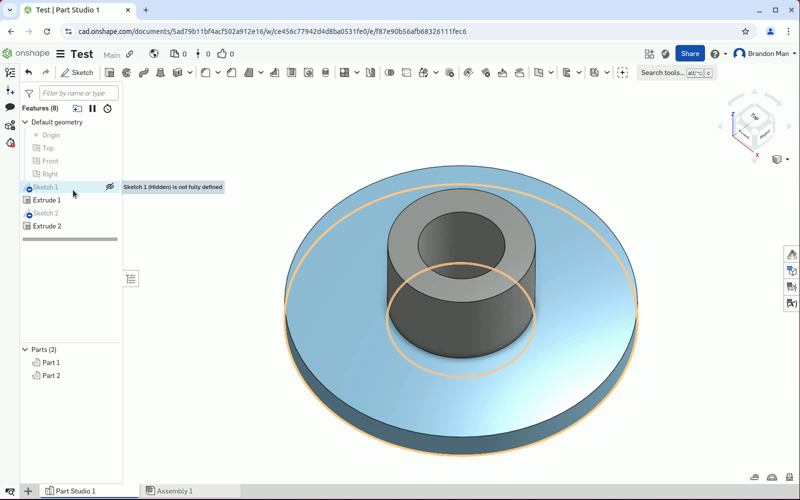
click(73, 189)